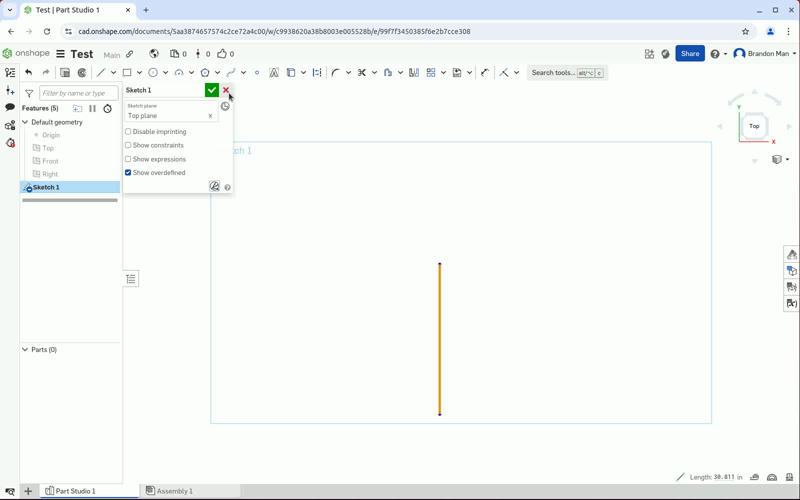
key(shift+h)
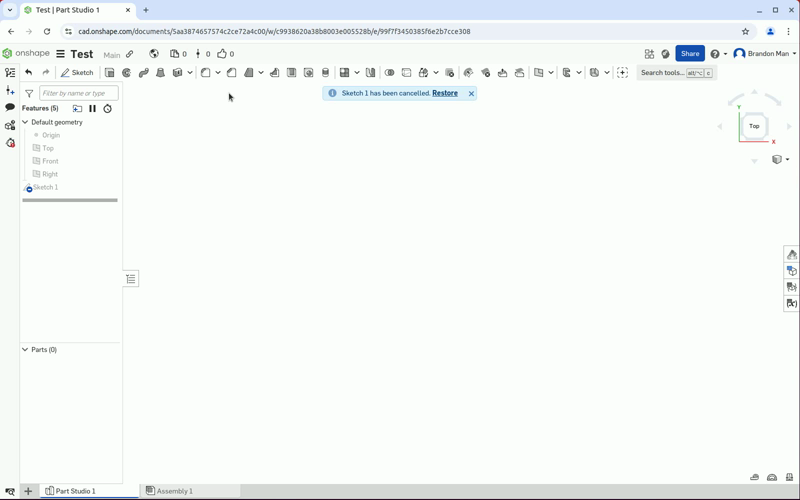
mouse_move(73, 352)
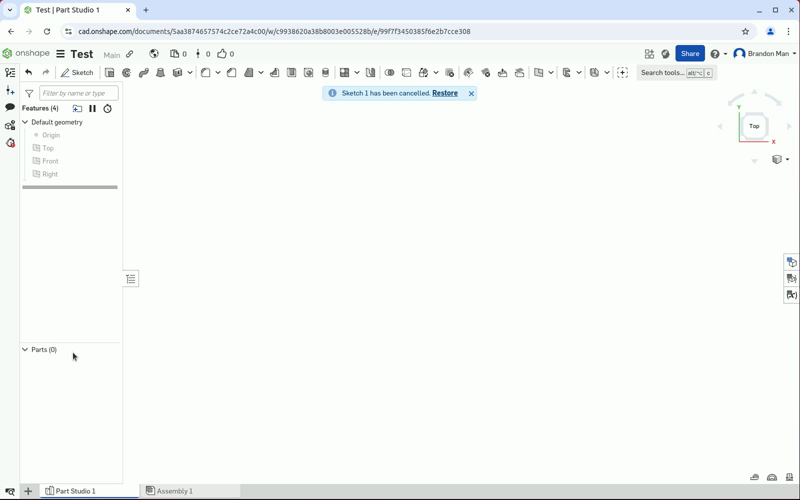
key(y)
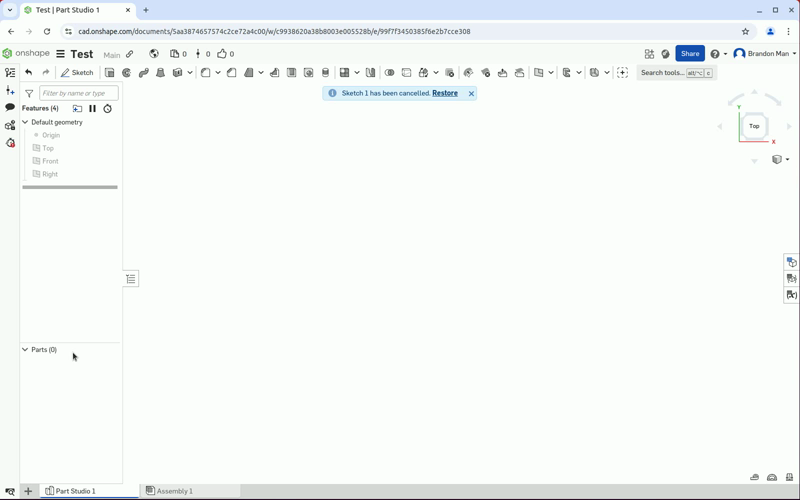
key(shift+p)
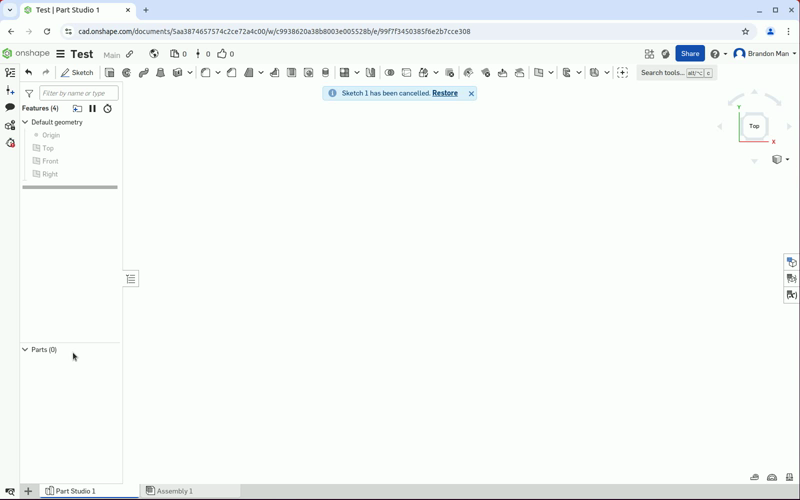
key(space)
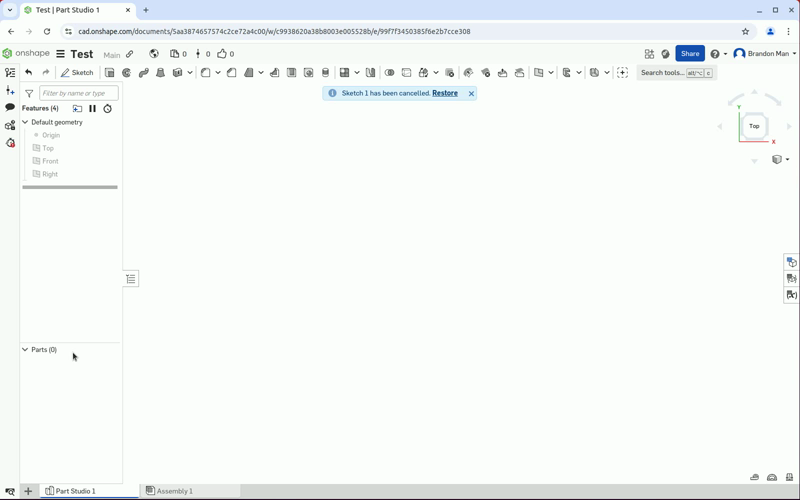
key_down(shift)
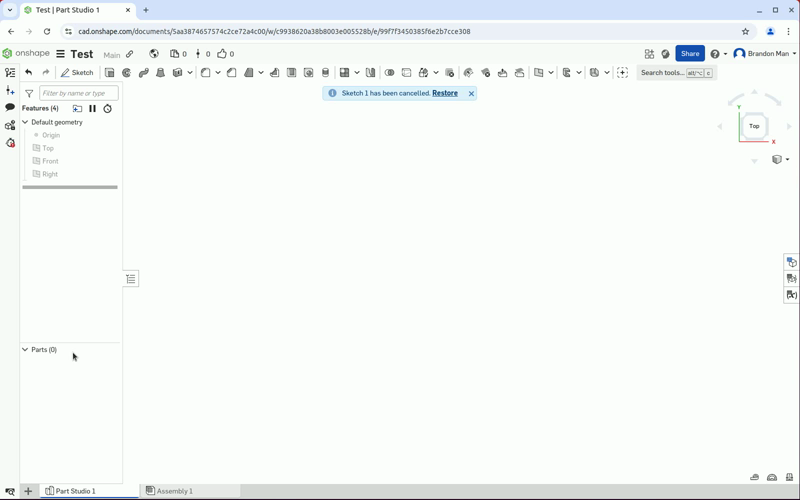
key(up)
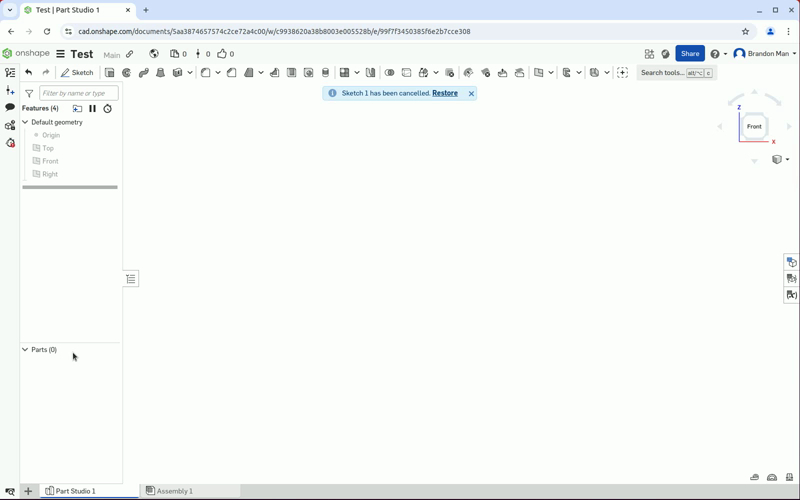
key_up(shift)
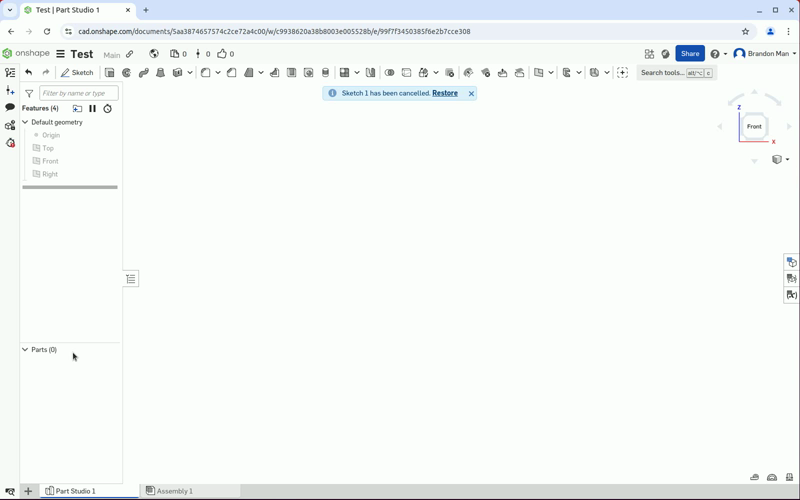
mouse_move(73, 352)
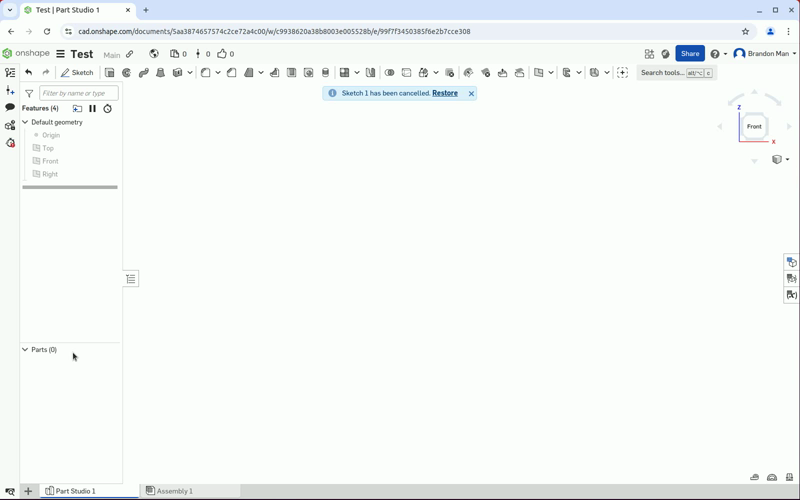
key(shift+y)
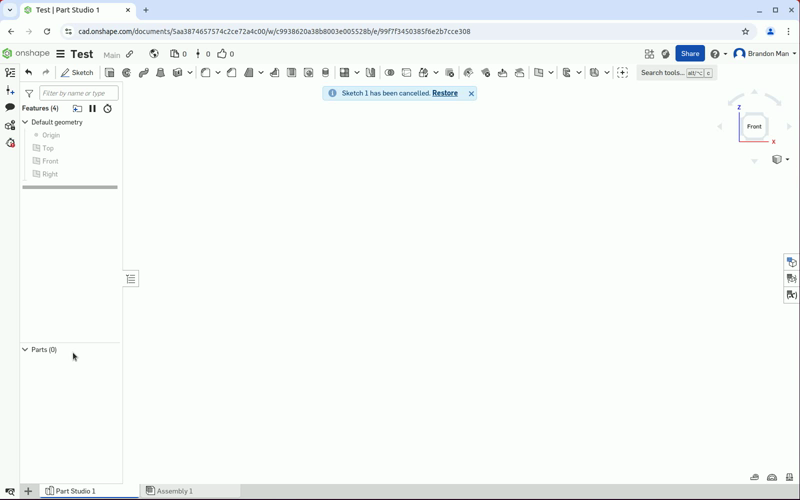
key(shift+s)
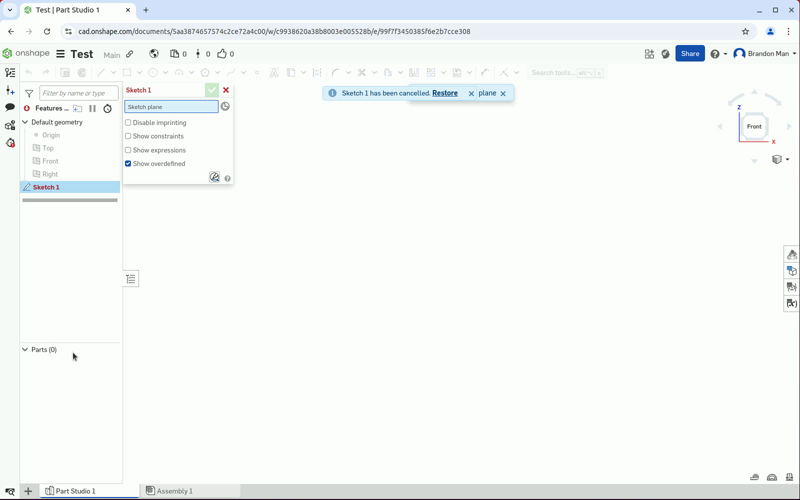
mouse_move(73, 163)
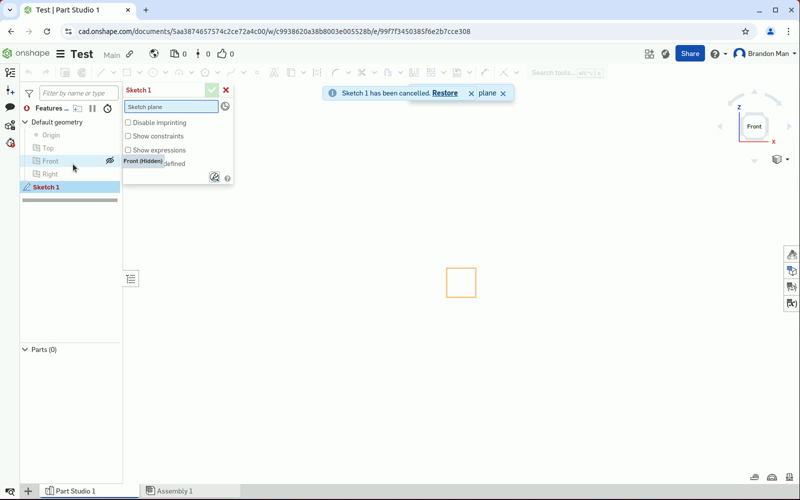
click(73, 163)
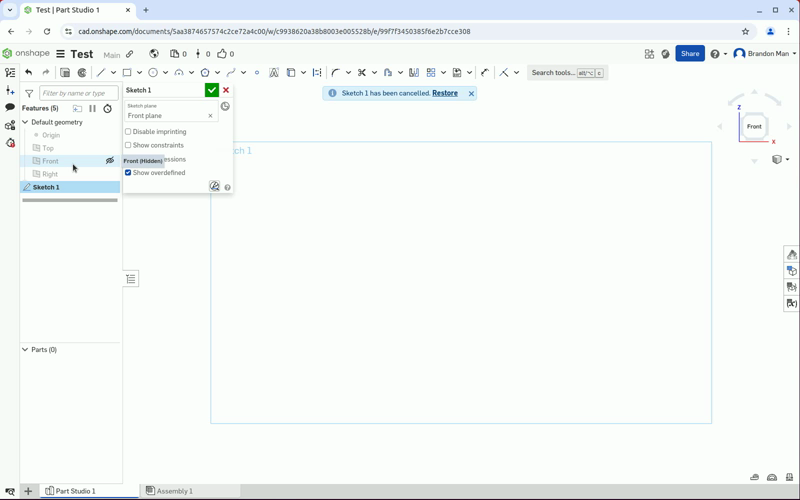
mouse_move(73, 352)
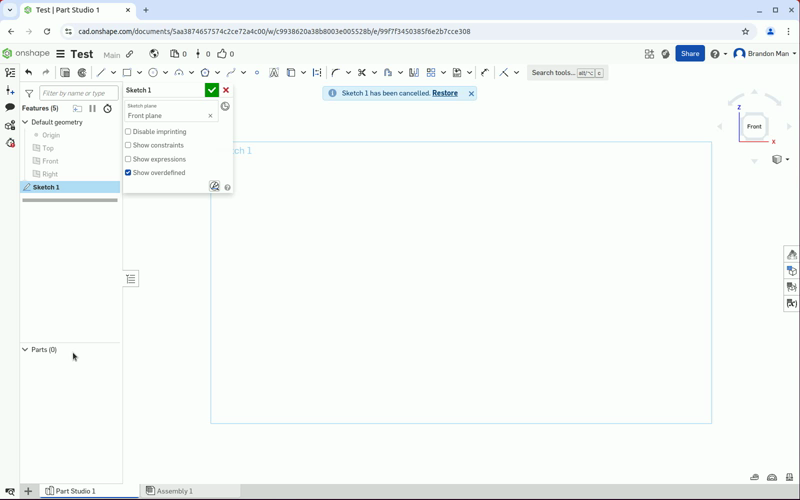
key(y)
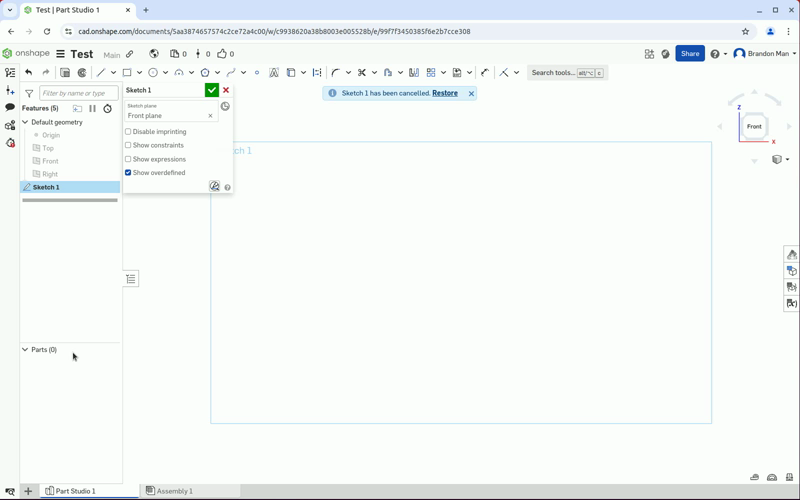
key(c)
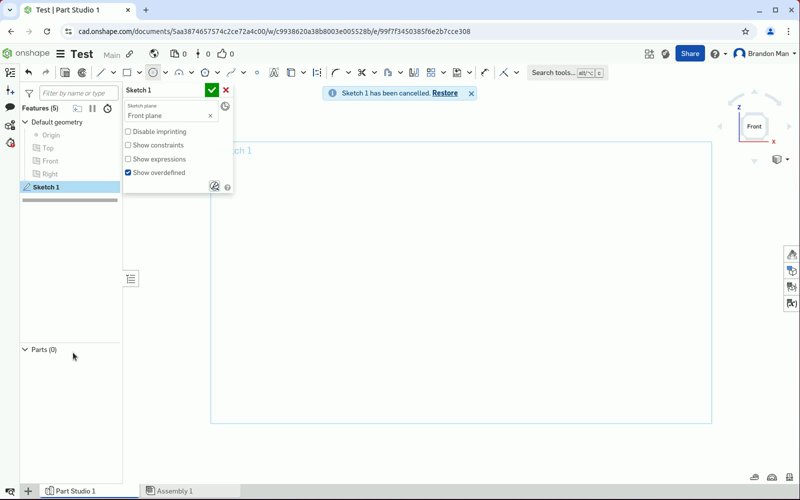
key_down(shift)
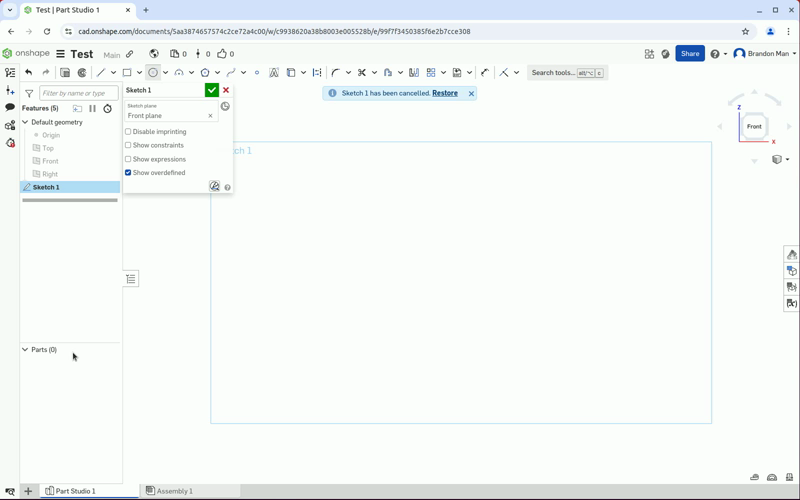
mouse_move(461, 282)
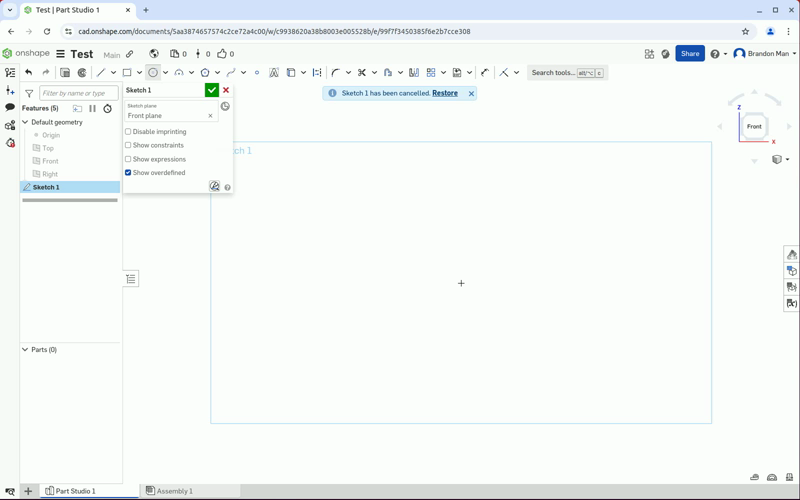
click(461, 282)
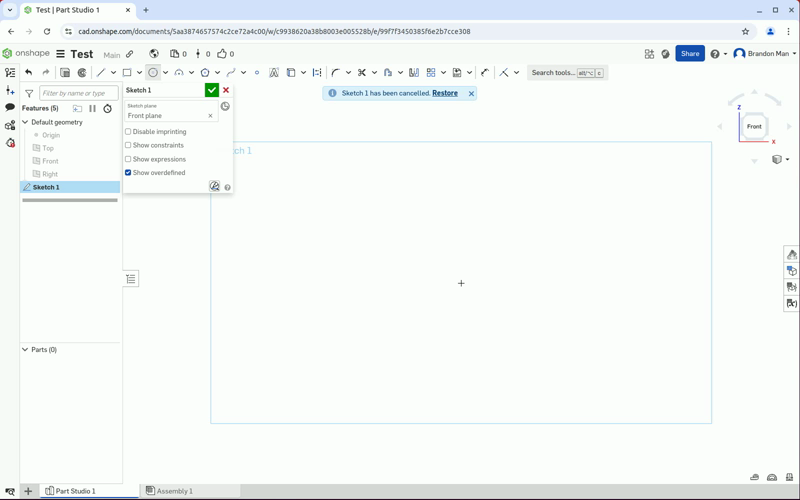
key_up(shift)
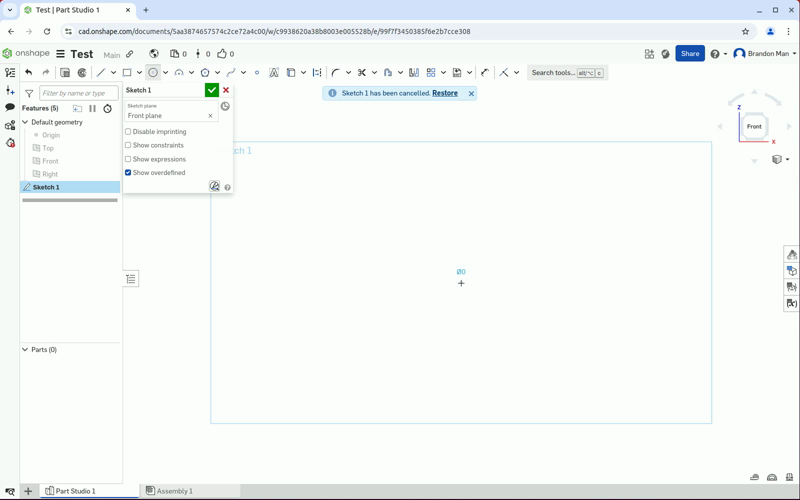
mouse_move(493, 282)
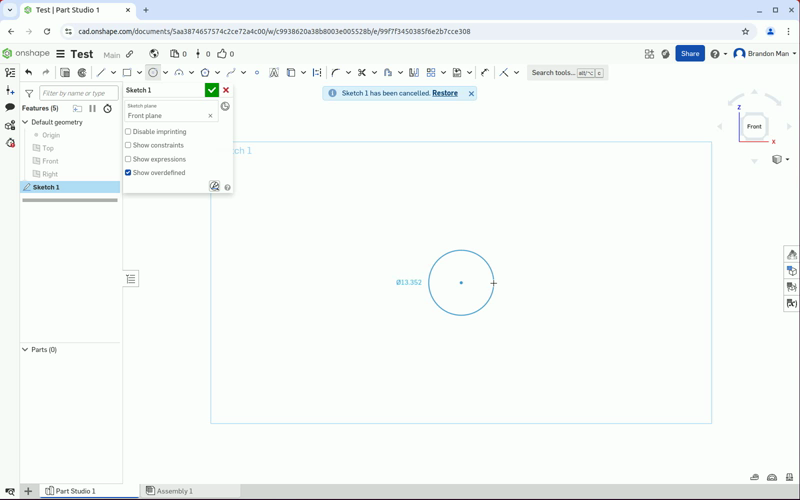
click(493, 282)
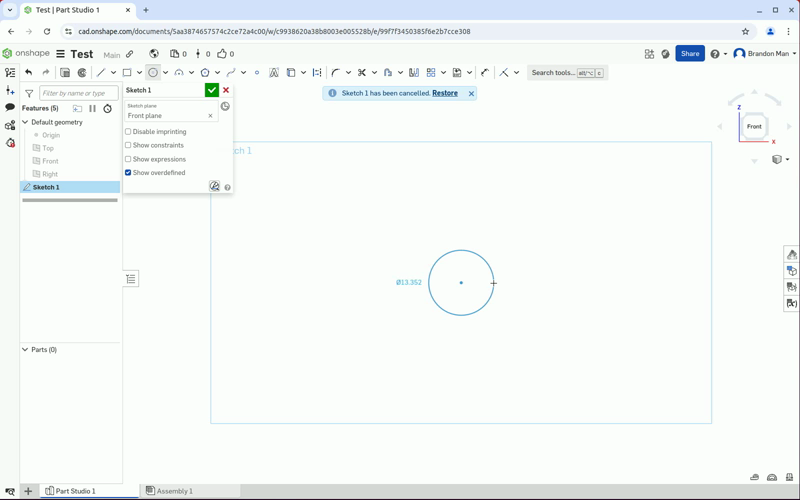
key(esc)
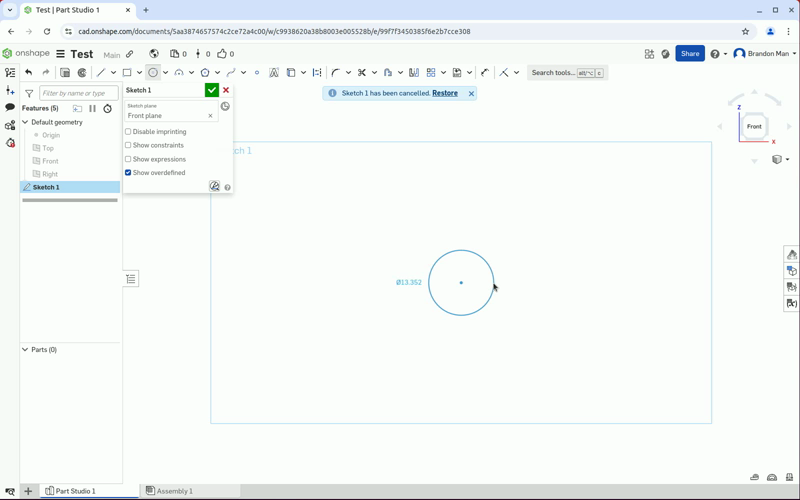
mouse_move(454, 294)
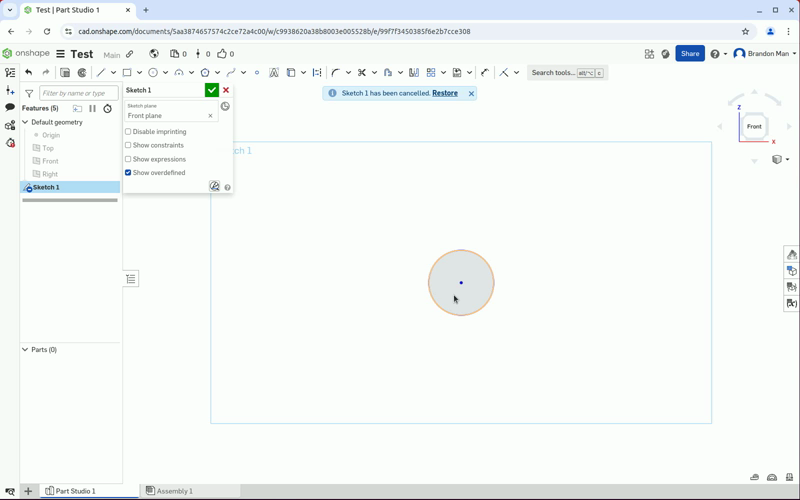
click(454, 294)
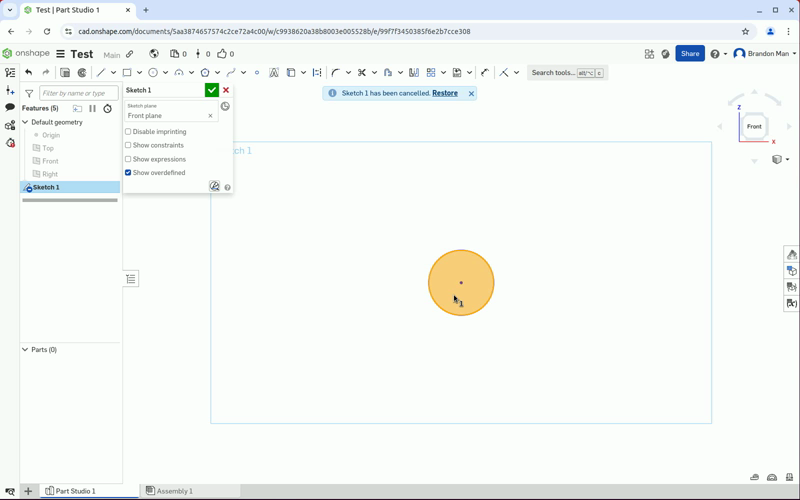
mouse_move(73, 352)
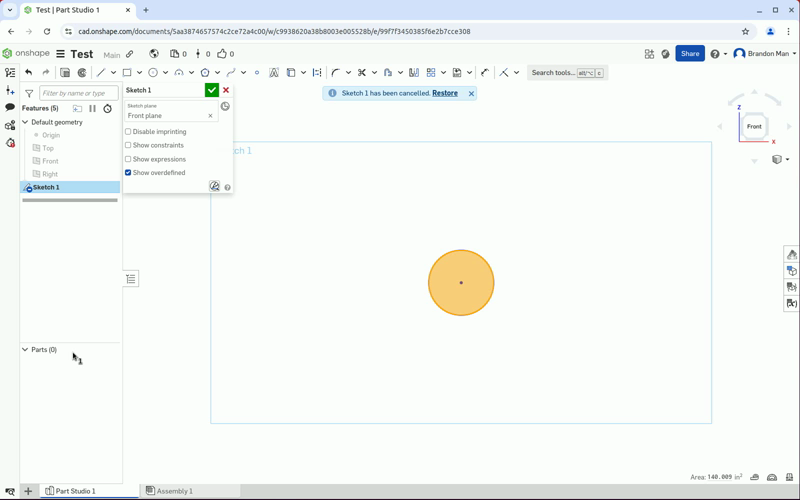
key(shift+y)
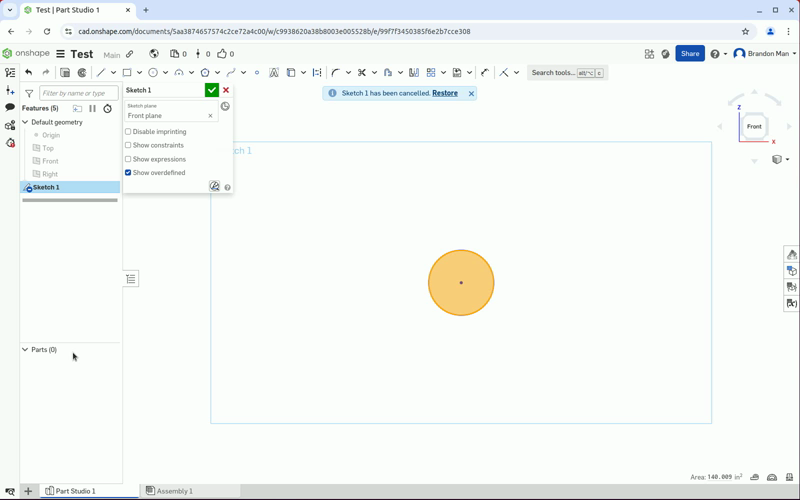
key(shift+e)
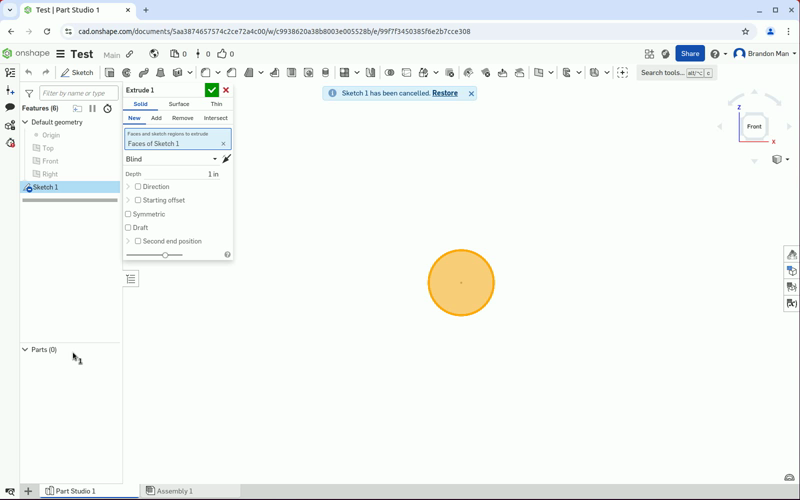
mouse_move(143, 106)
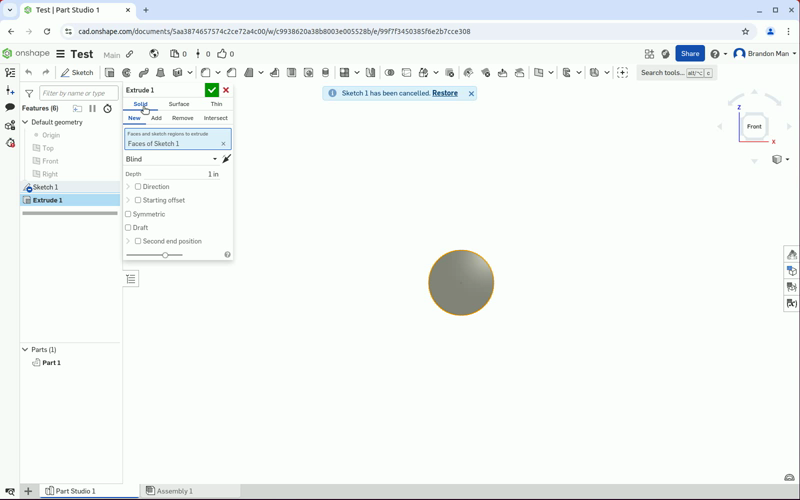
click(143, 106)
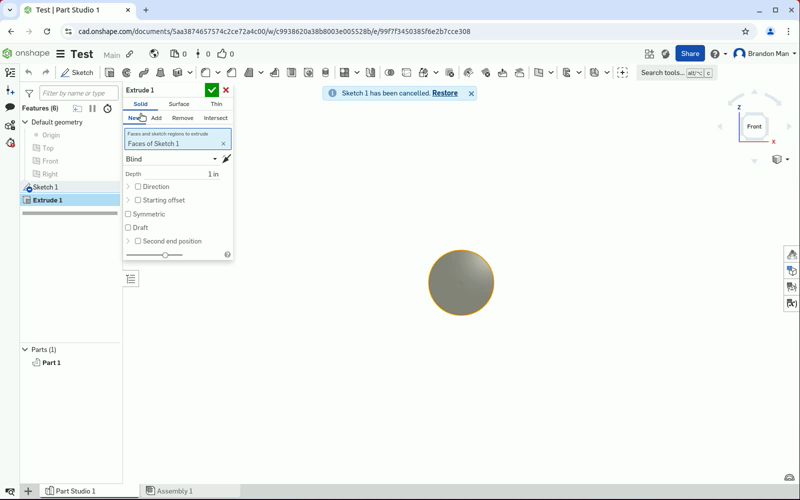
mouse_move(137, 120)
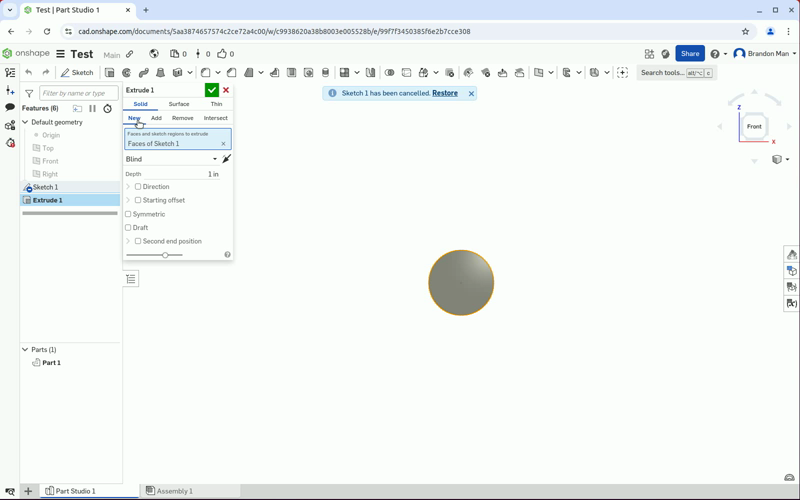
click(137, 120)
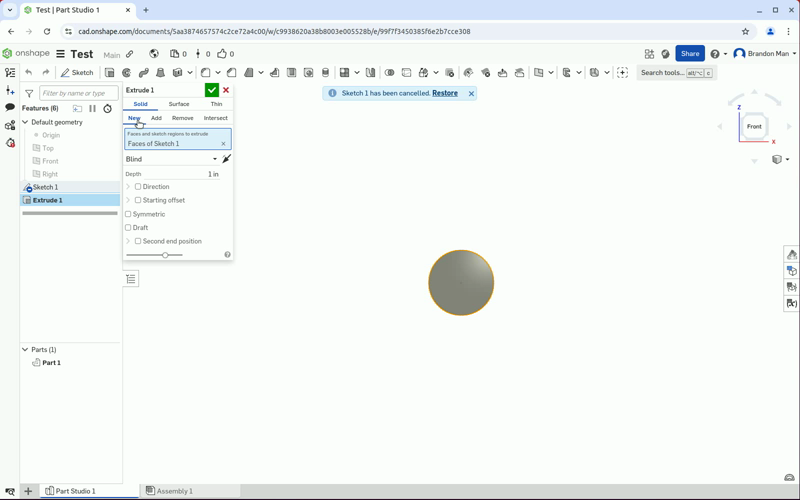
key(tab, 4)
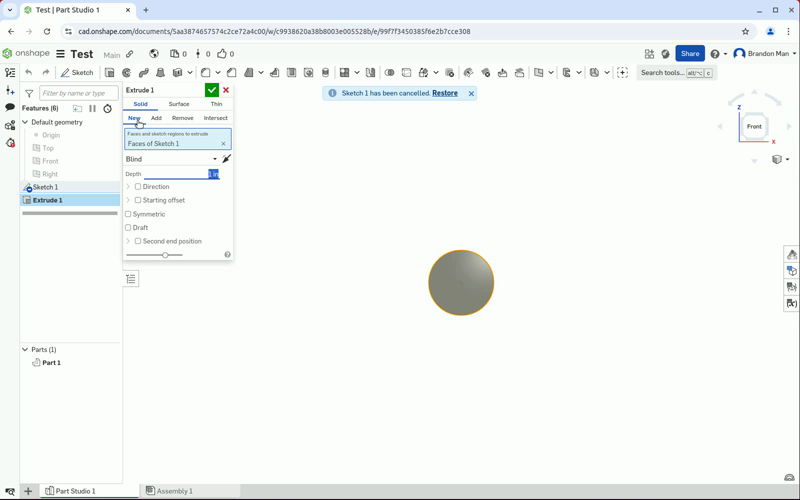
text(23.108)
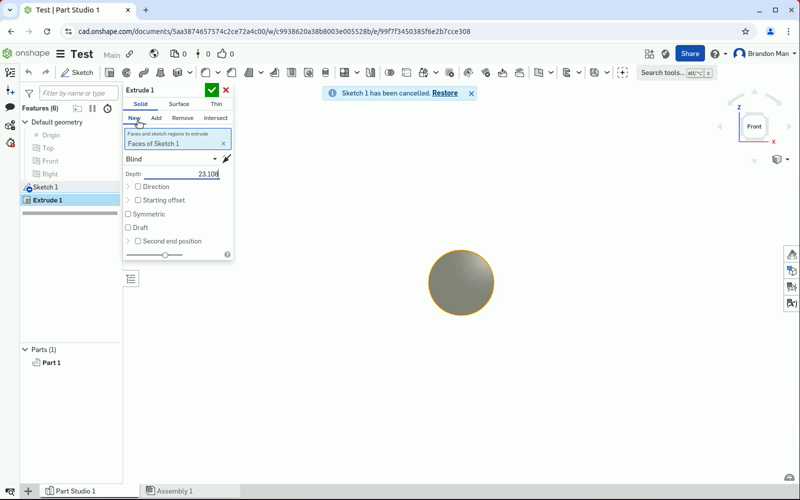
key(enter)
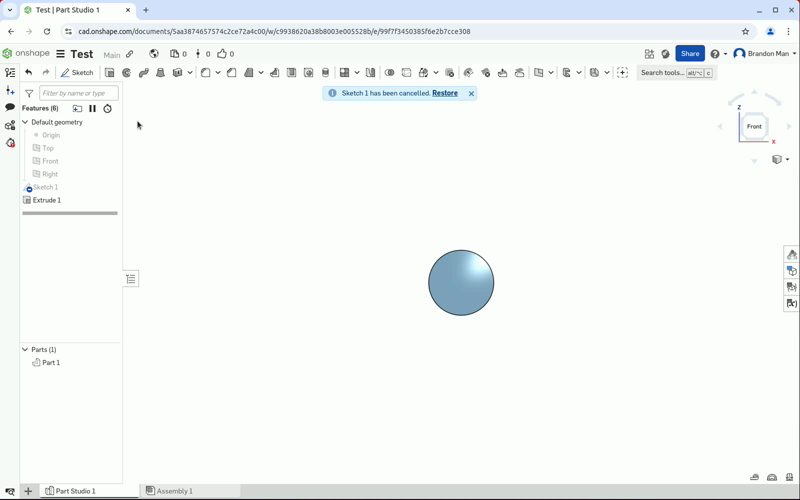
key(shift+h)
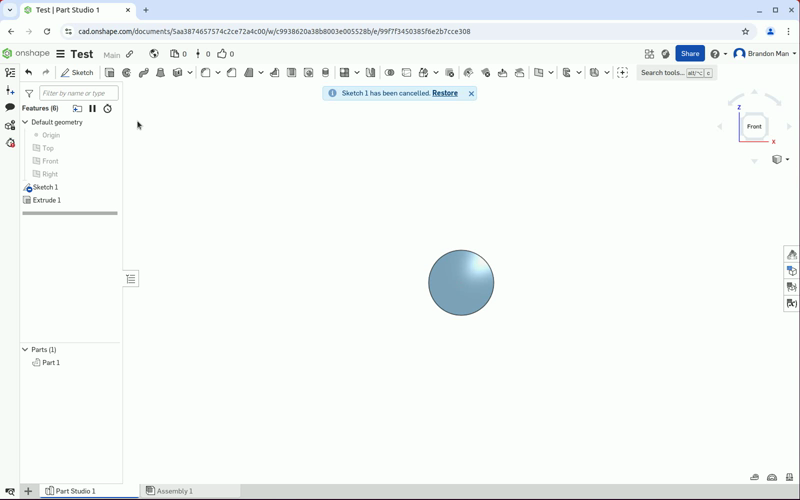
key(shift+h)
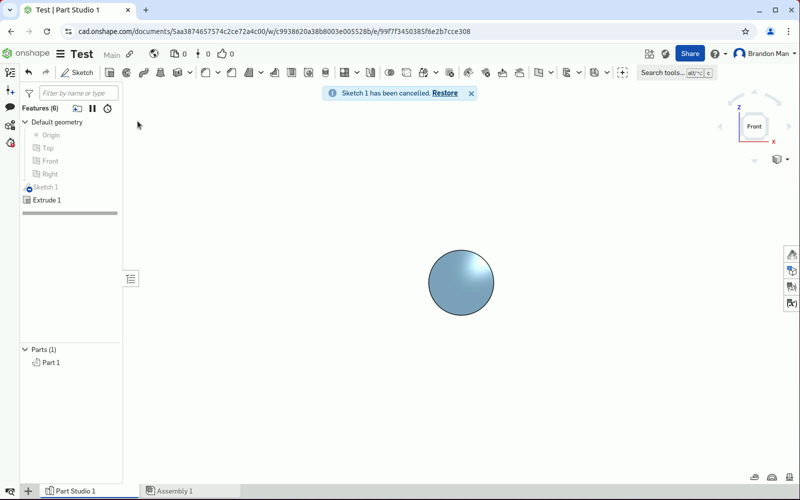
mouse_move(73, 189)
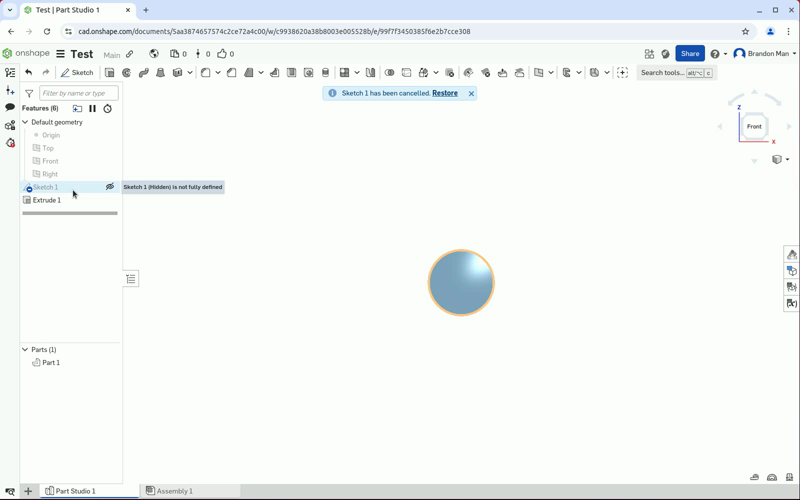
click(73, 189)
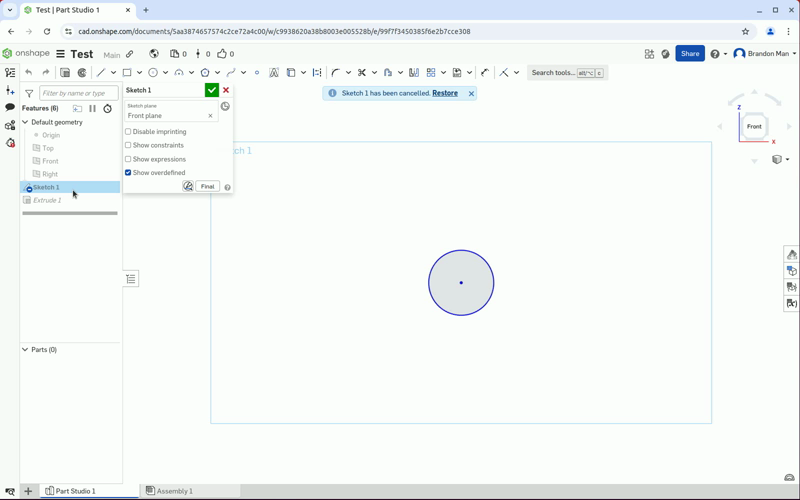
mouse_move(229, 92)
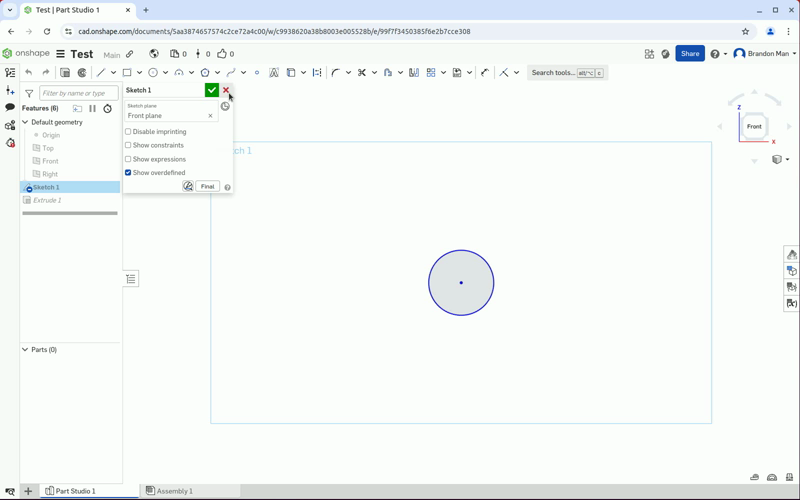
click(229, 92)
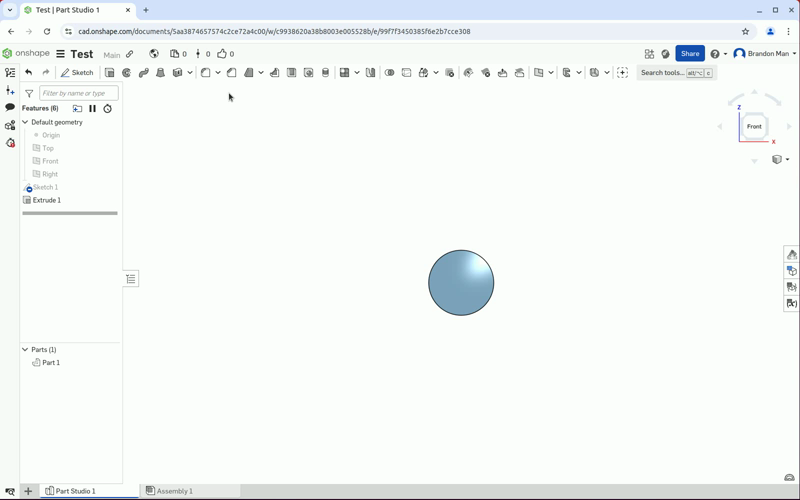
mouse_move(541, 75)
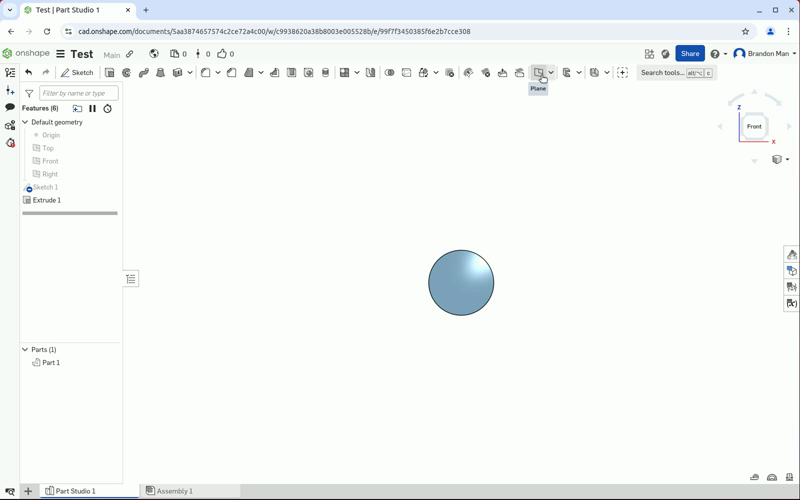
click(541, 75)
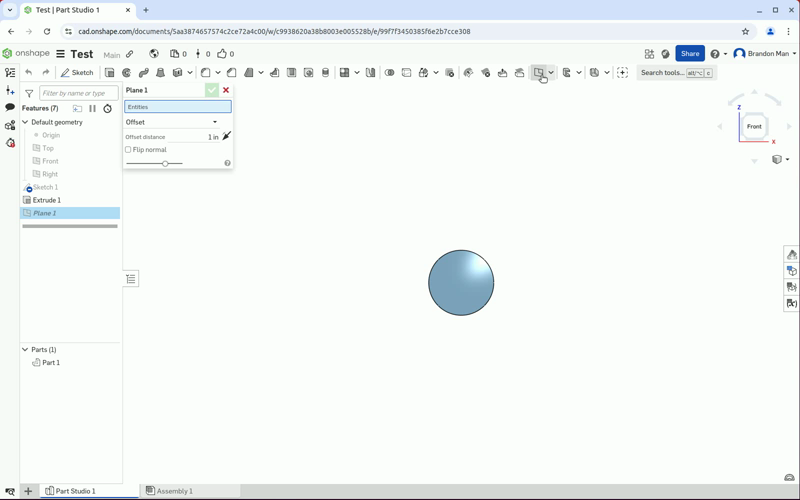
mouse_move(73, 163)
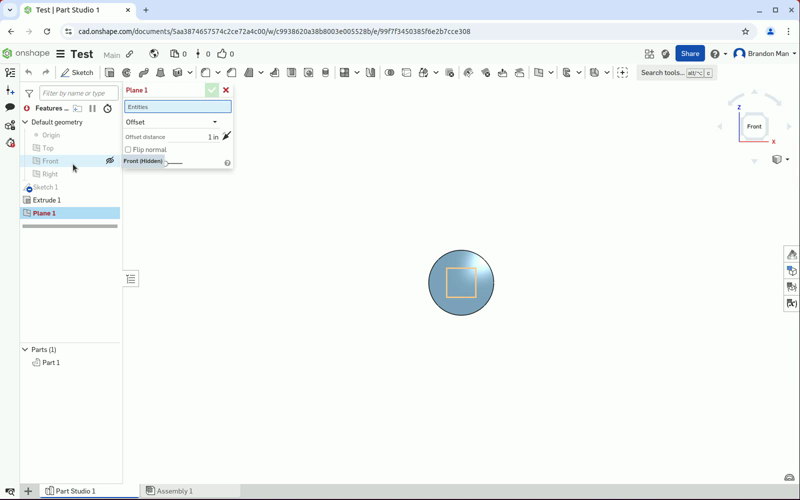
click(73, 163)
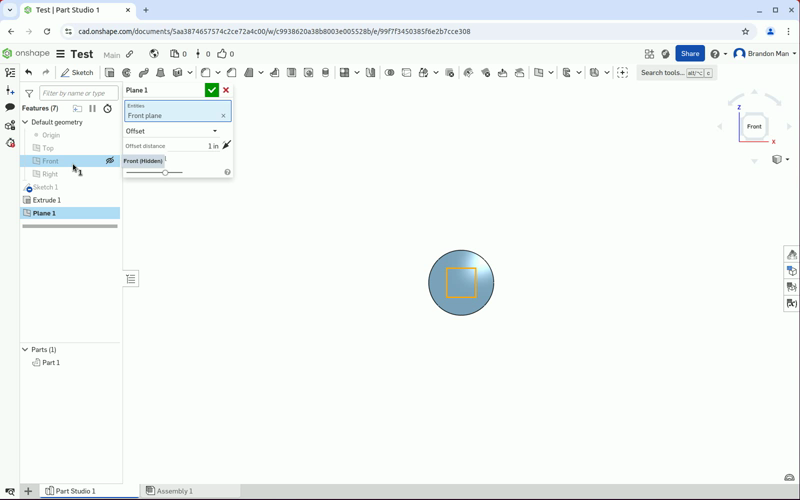
key(tab, 2)
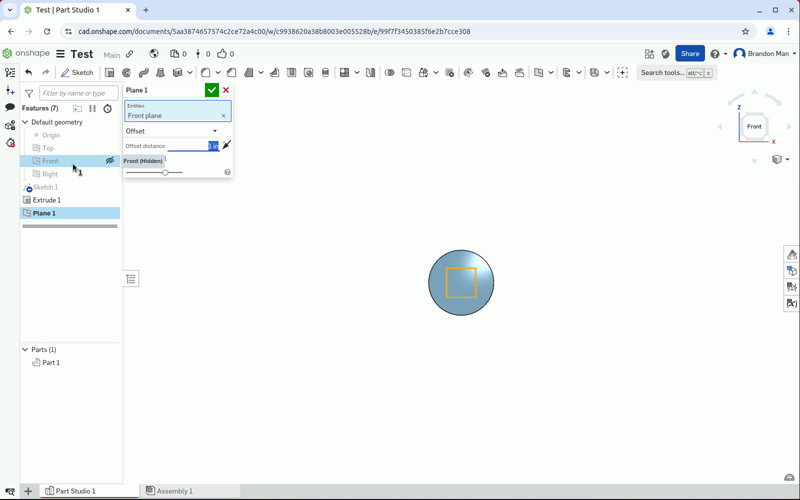
text(23.108)
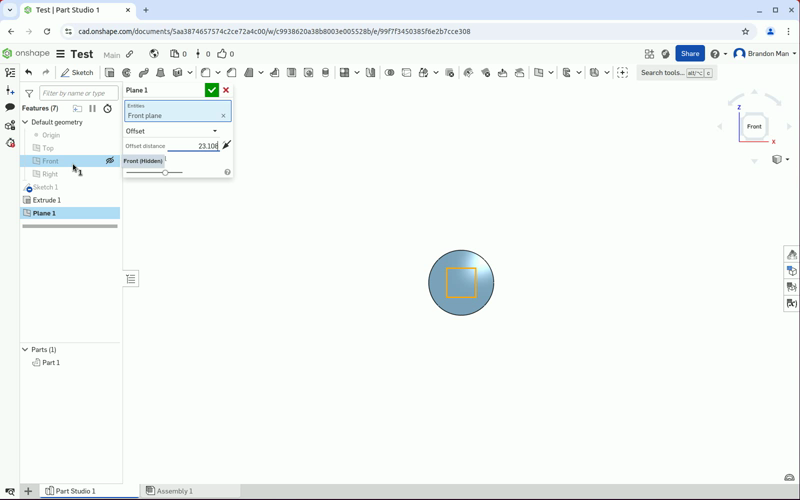
key(enter, 2)
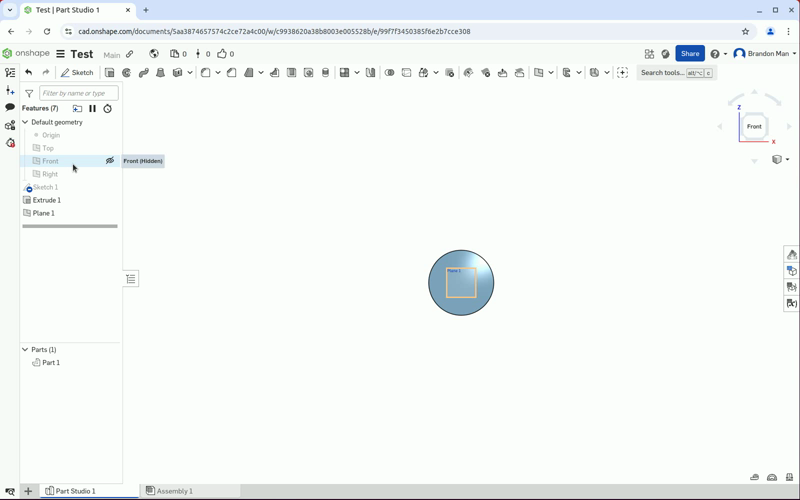
key(shift+s)
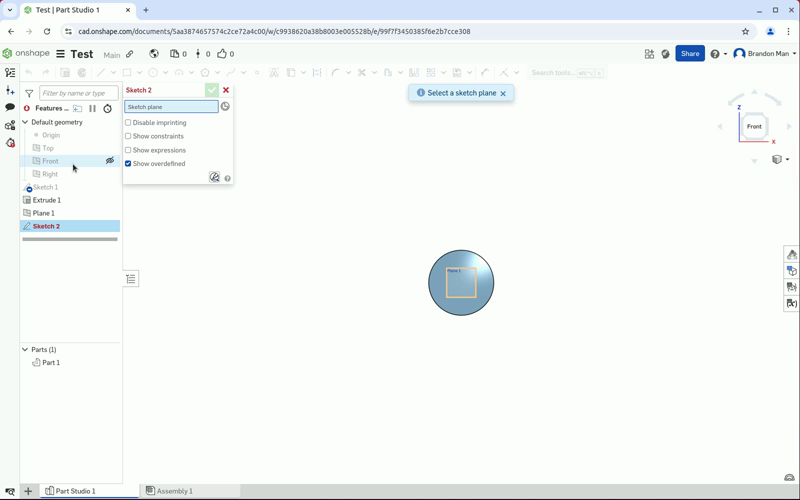
mouse_move(73, 215)
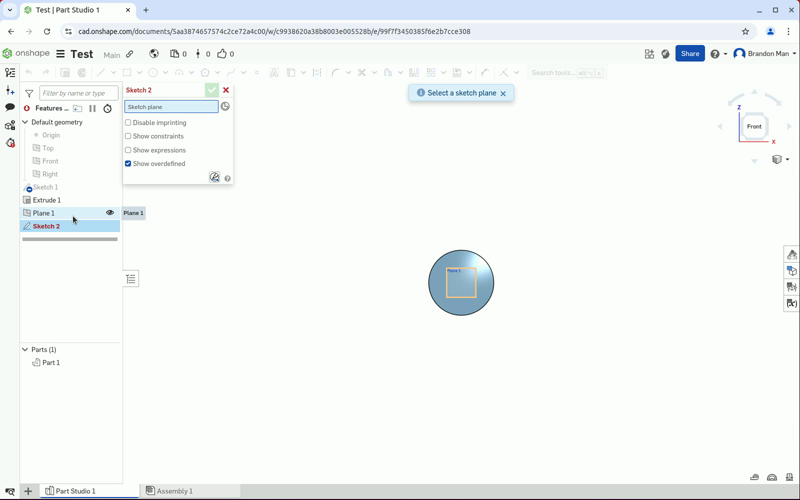
click(73, 215)
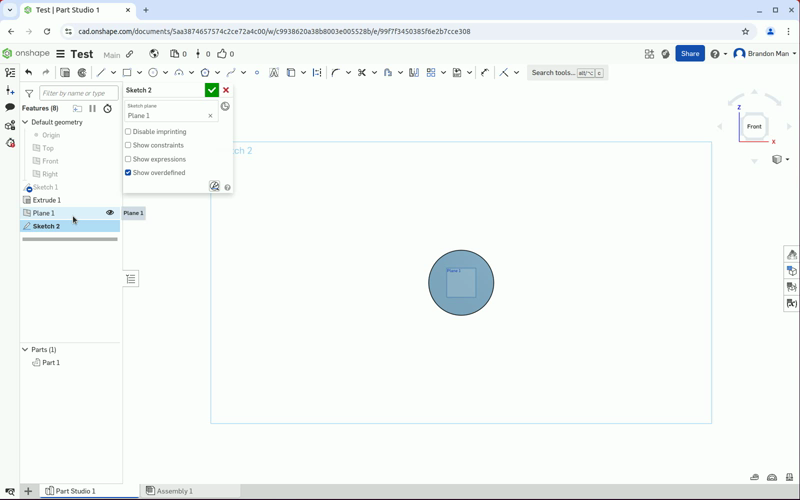
mouse_move(73, 352)
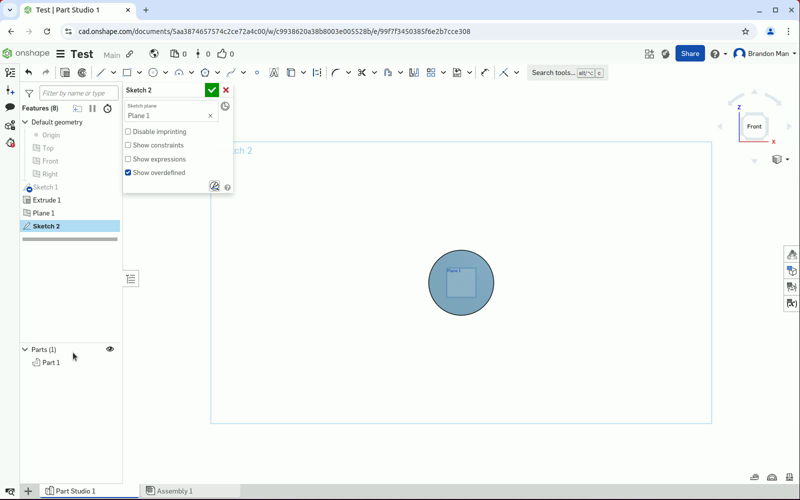
key(y)
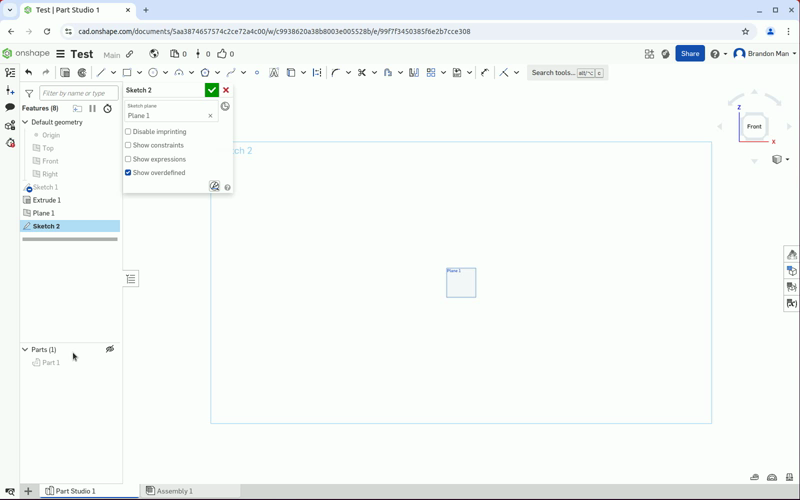
key(c)
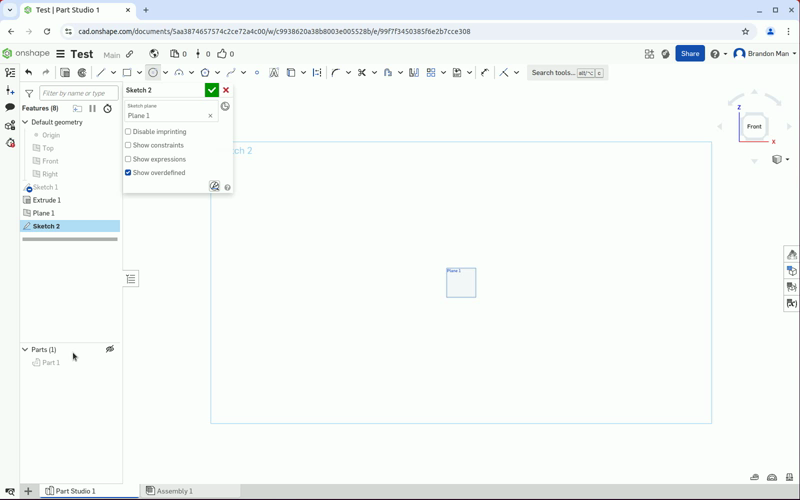
key_down(shift)
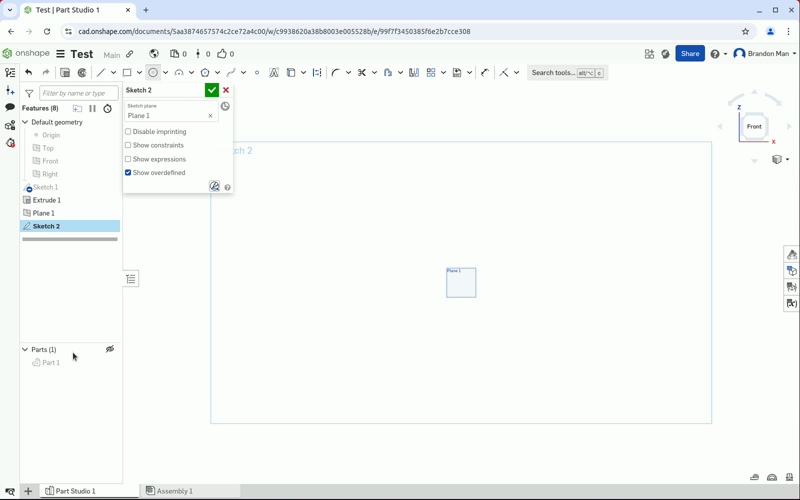
mouse_move(461, 282)
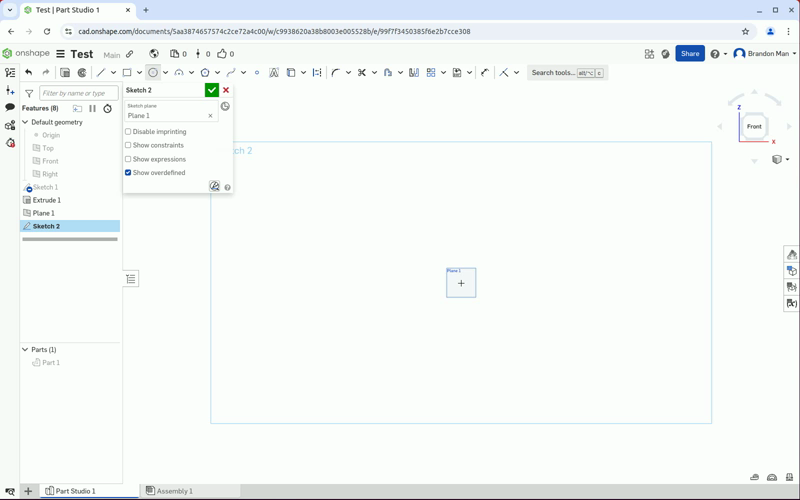
click(461, 282)
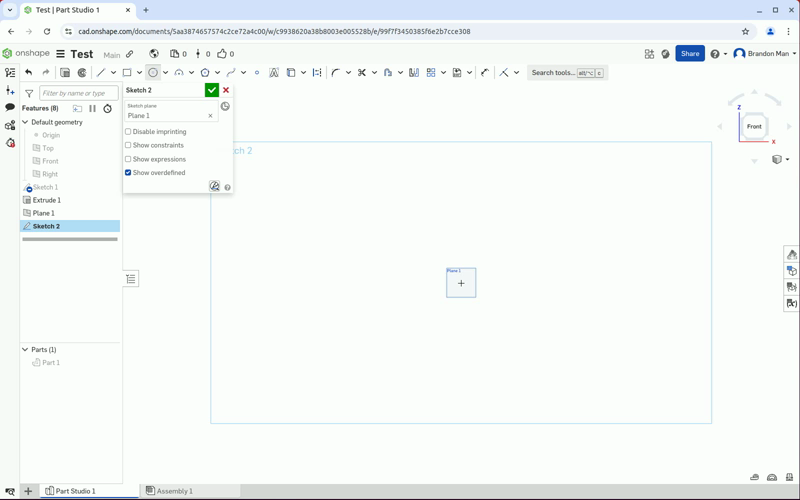
key_up(shift)
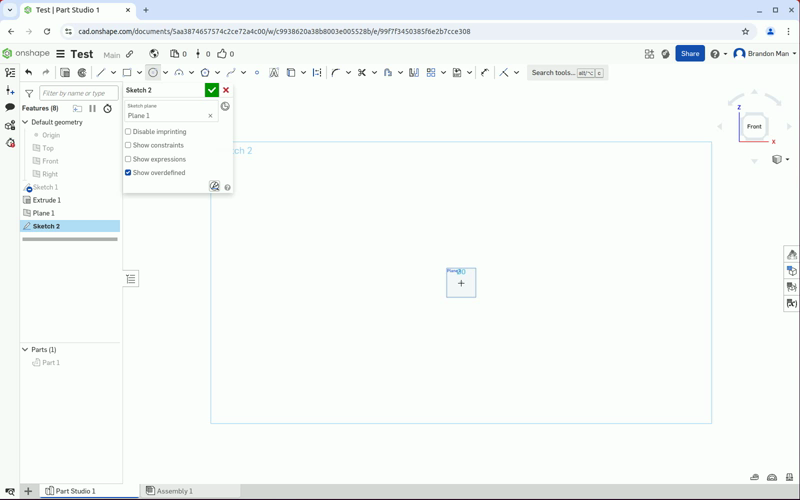
mouse_move(489, 282)
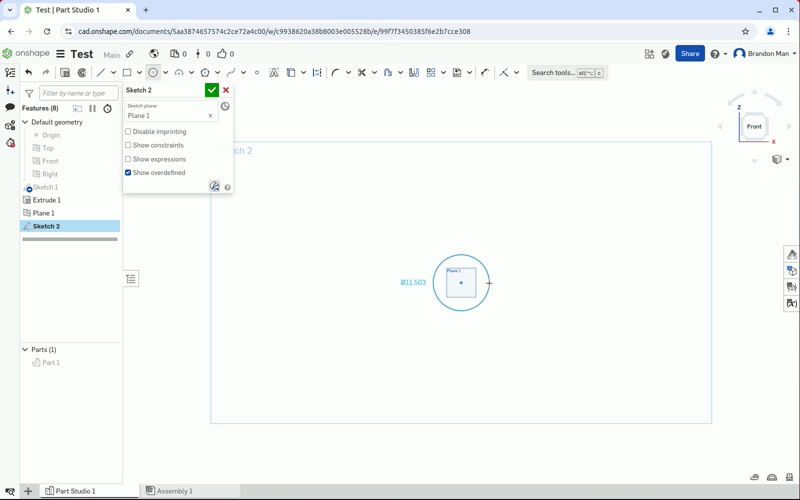
click(489, 282)
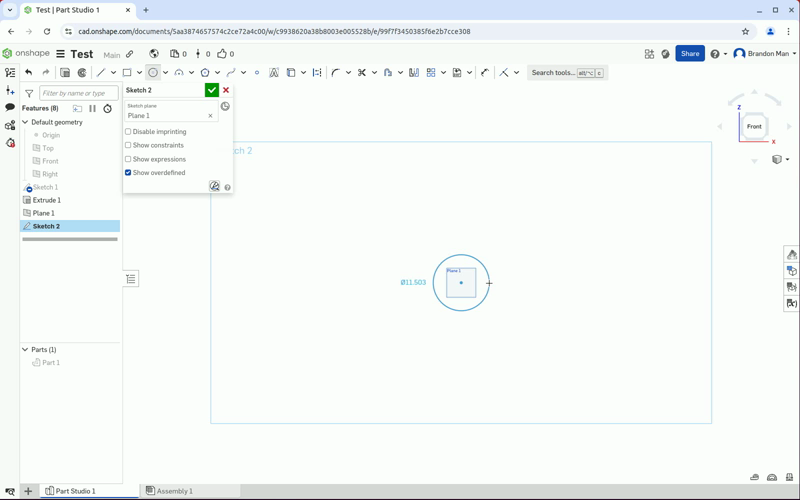
key(esc)
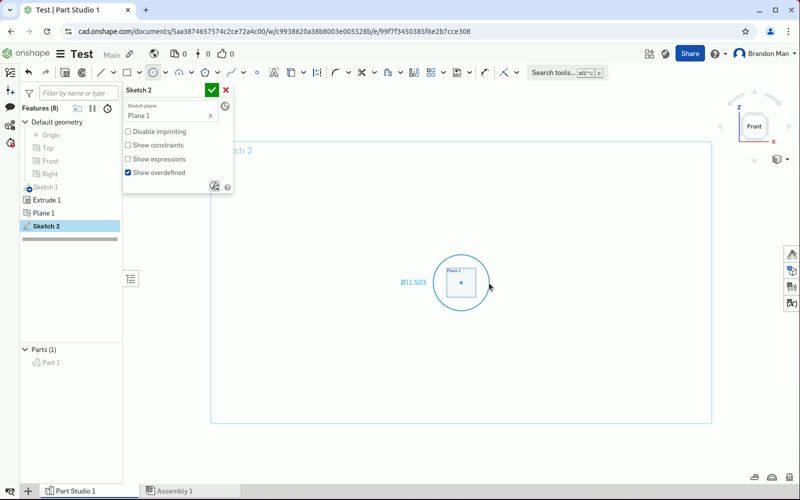
mouse_move(436, 285)
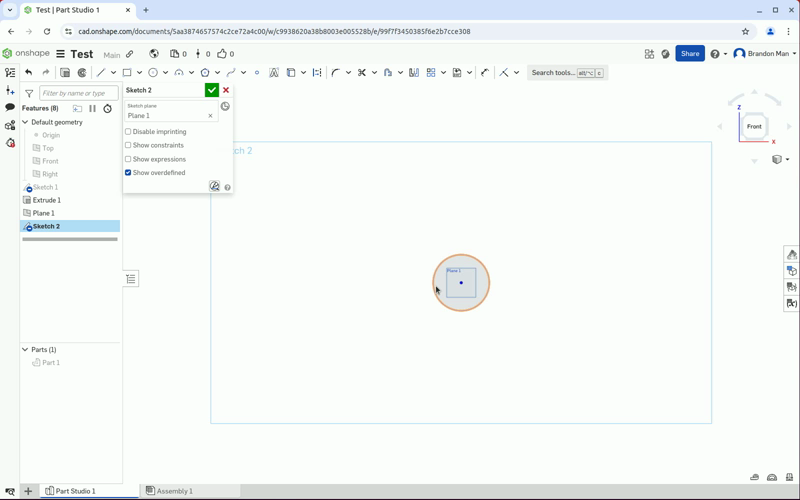
click(436, 285)
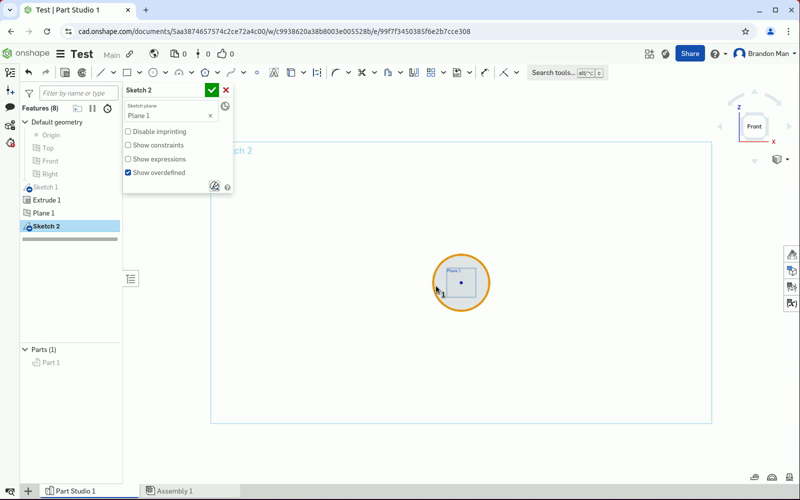
mouse_move(73, 352)
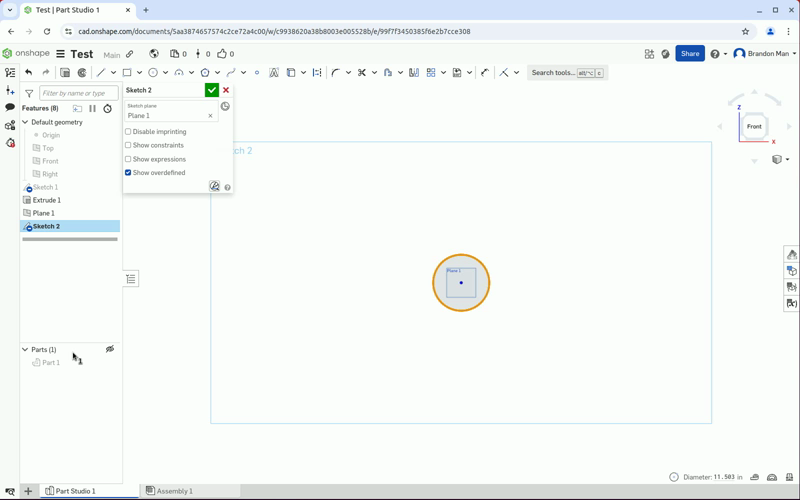
key(shift+y)
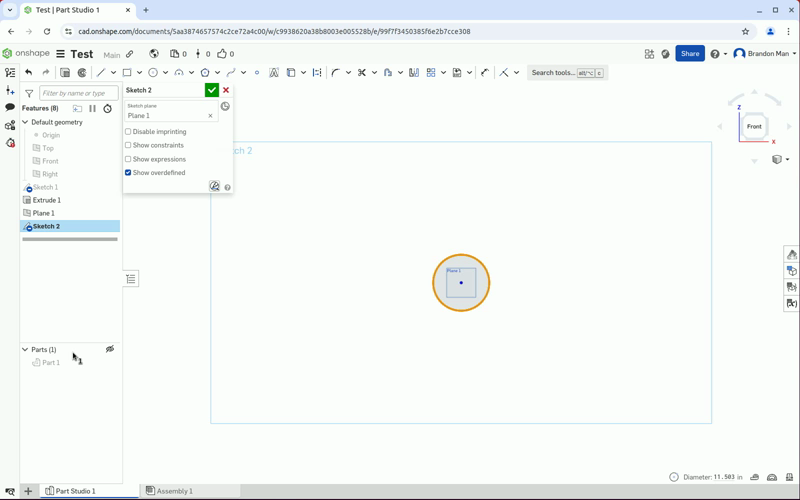
key(shift+e)
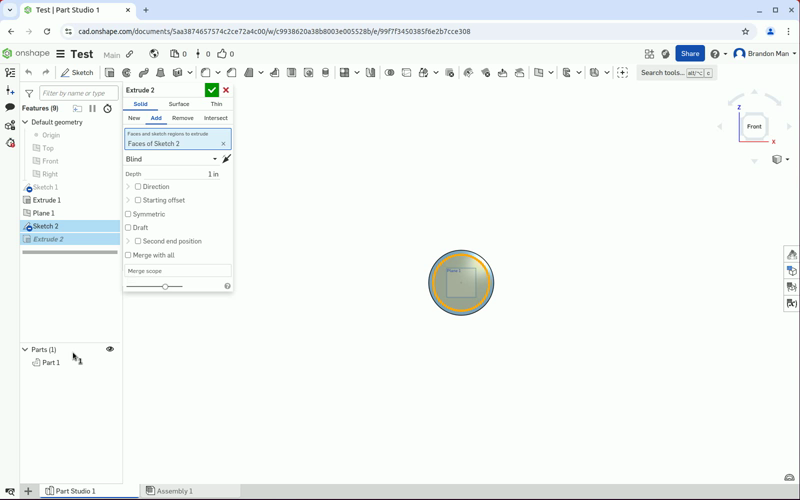
mouse_move(143, 106)
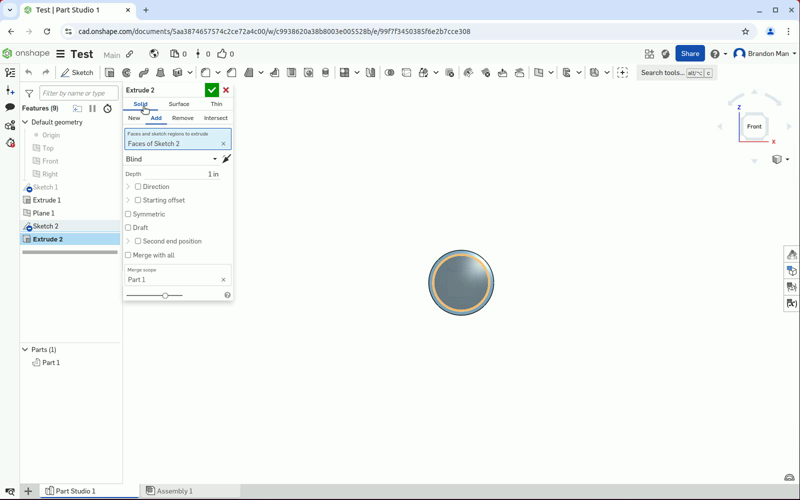
click(143, 106)
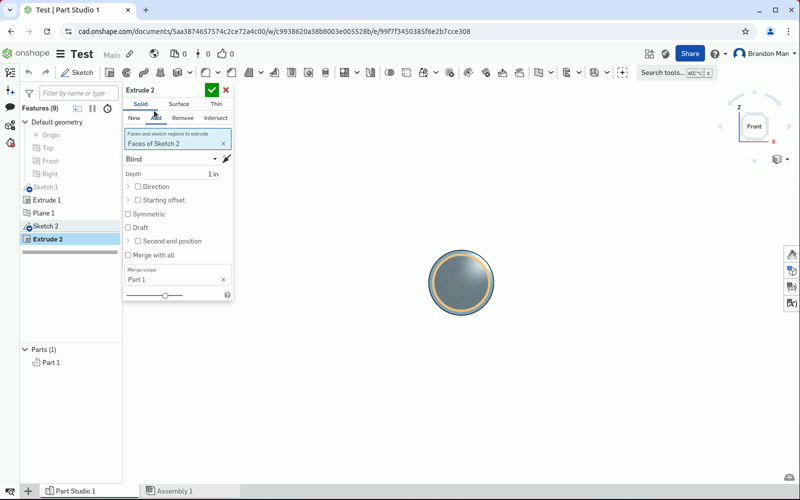
mouse_move(186, 120)
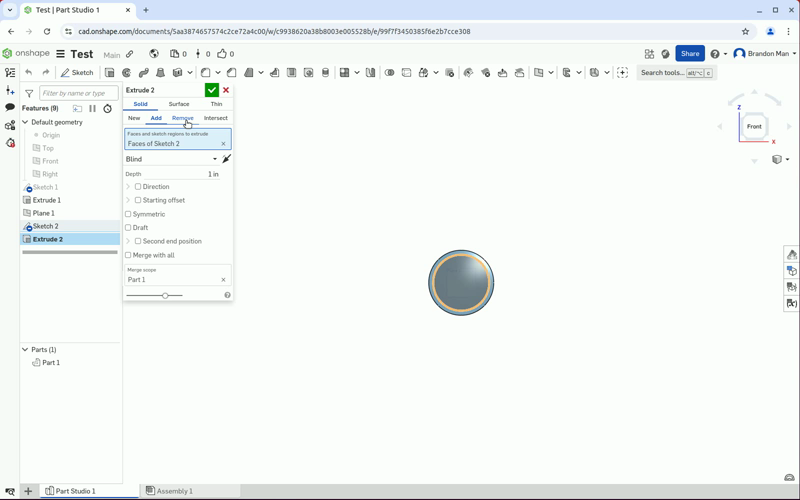
click(186, 120)
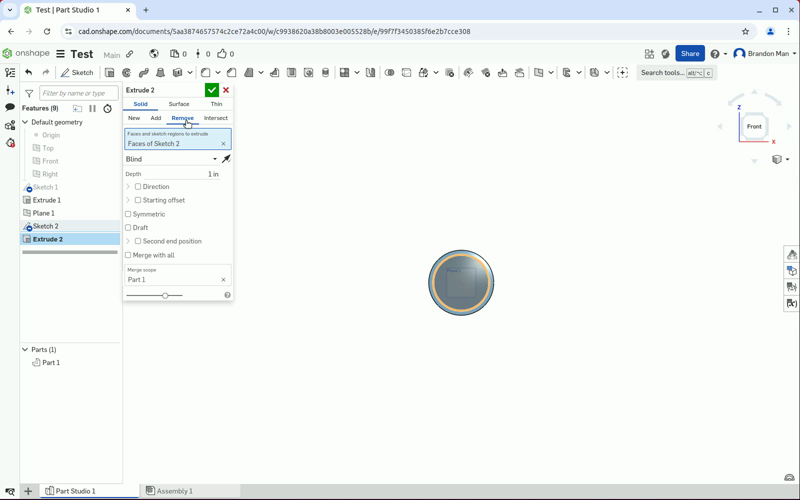
key(tab, 4)
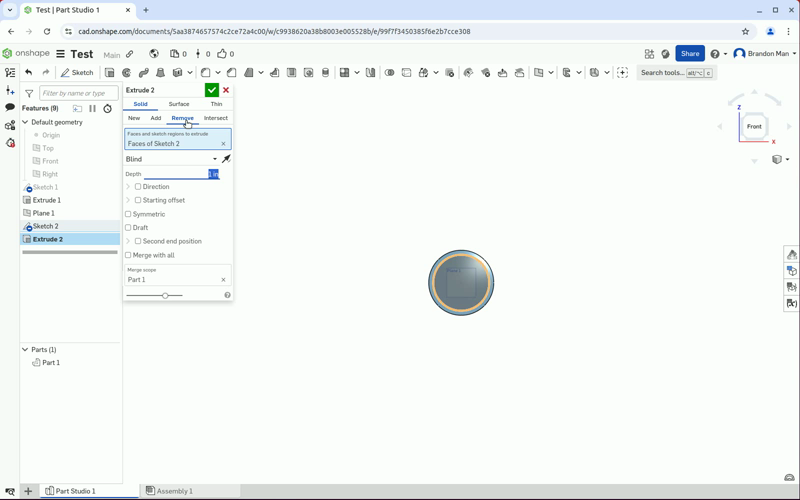
text(13.961)
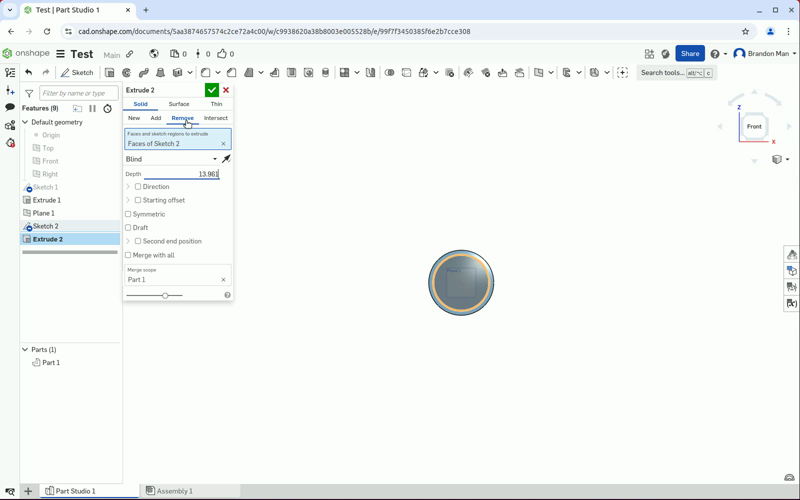
key(tab, 6)
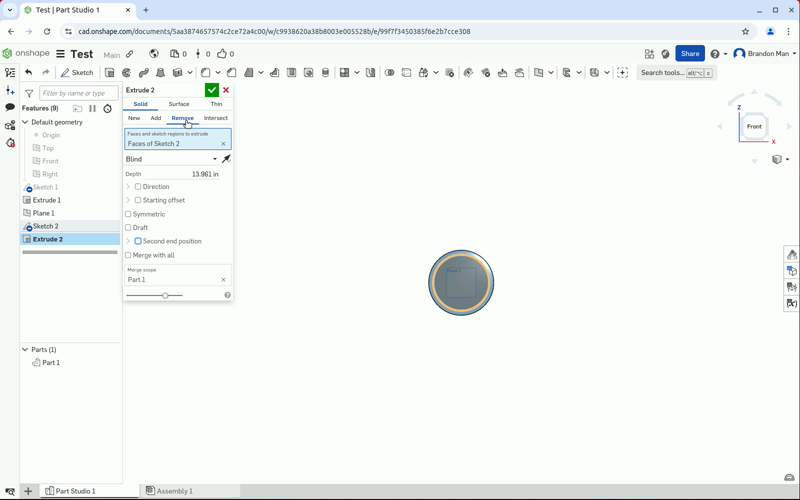
key(space)
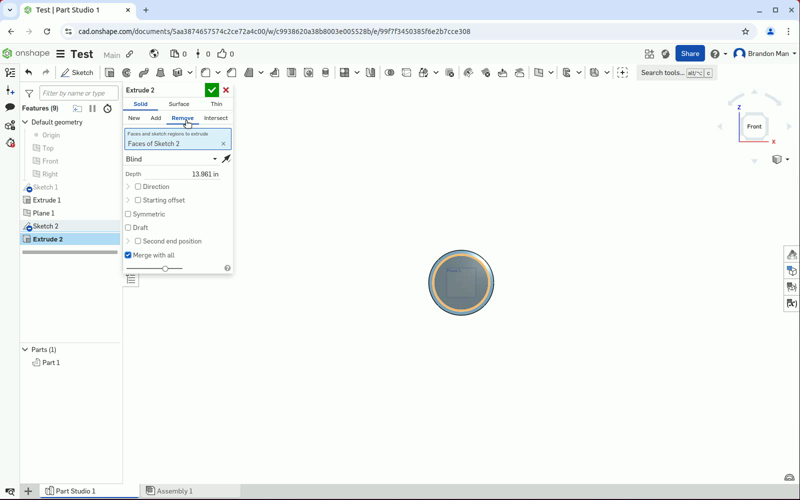
key(enter)
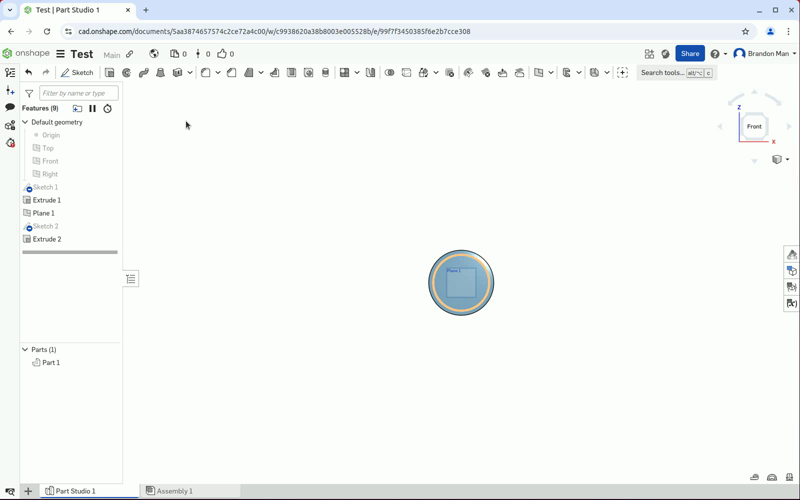
key(shift+h)
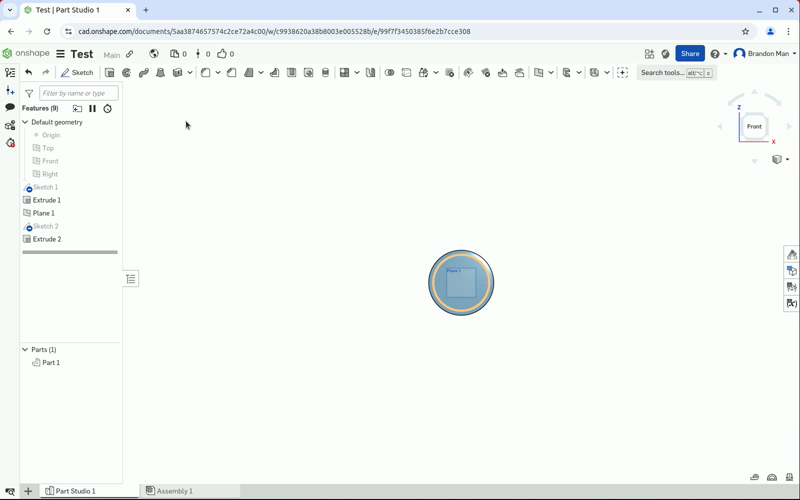
key(shift+h)
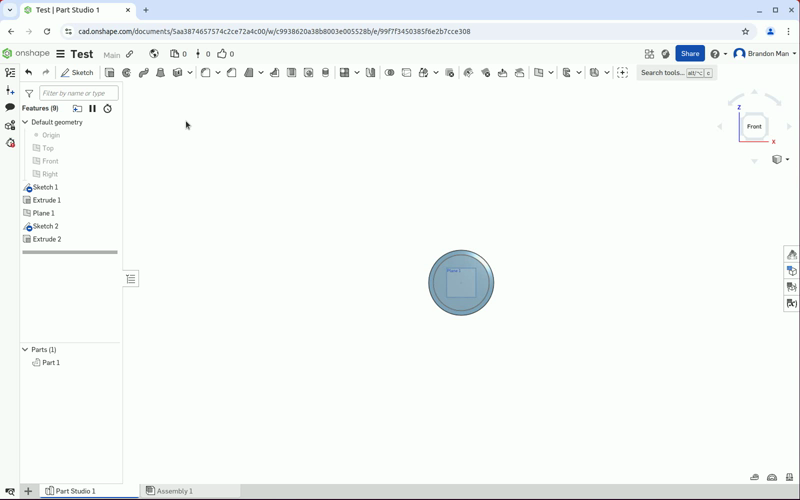
key(shift+7)
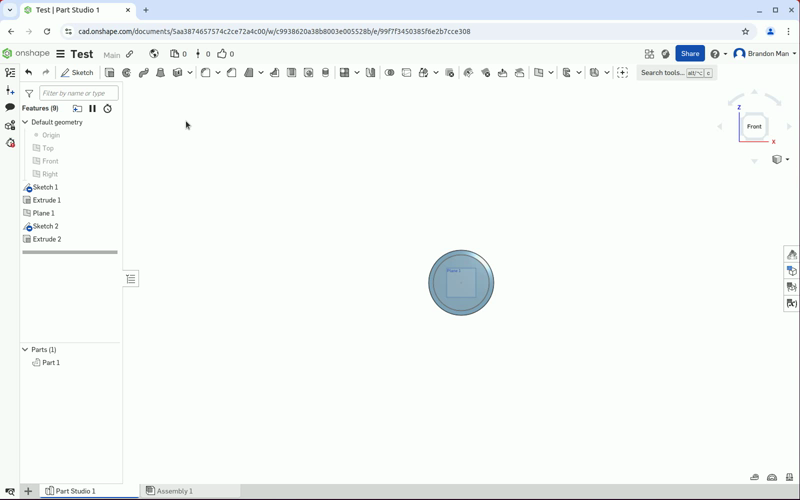
key(left, 2)
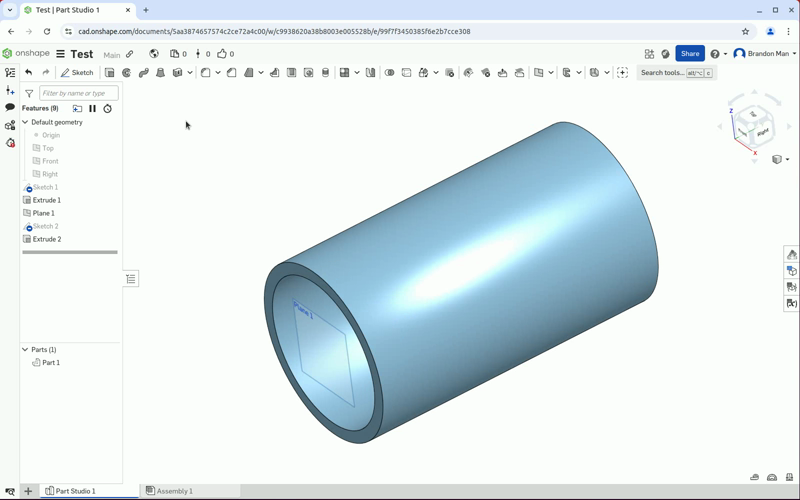
key(down, 2)
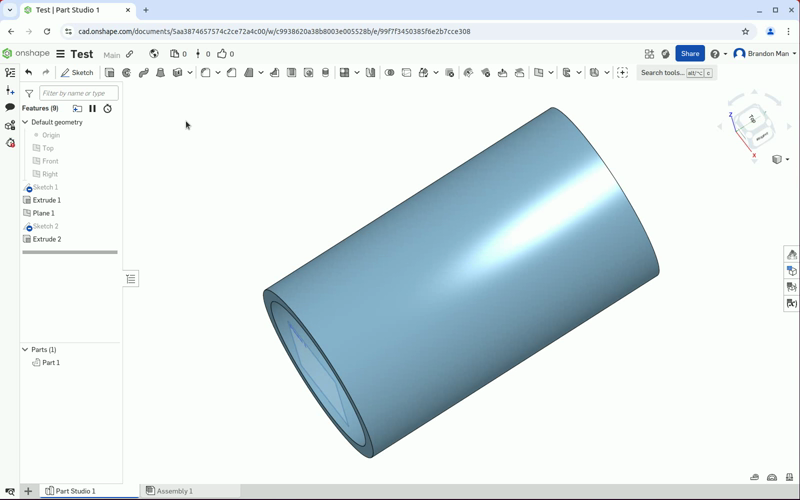
key(up, 2)
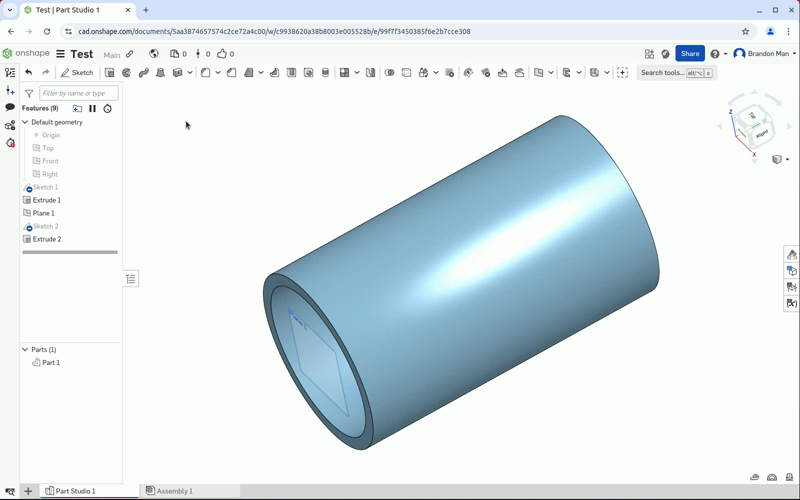
key(right, 2)
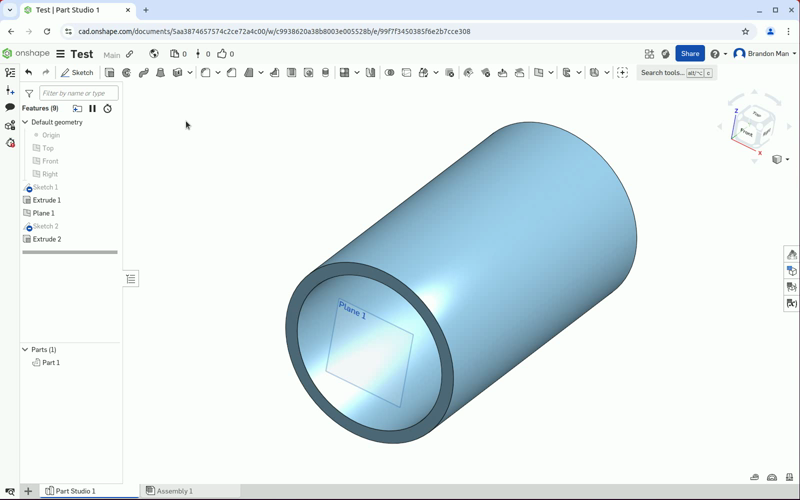
mouse_move(73, 189)
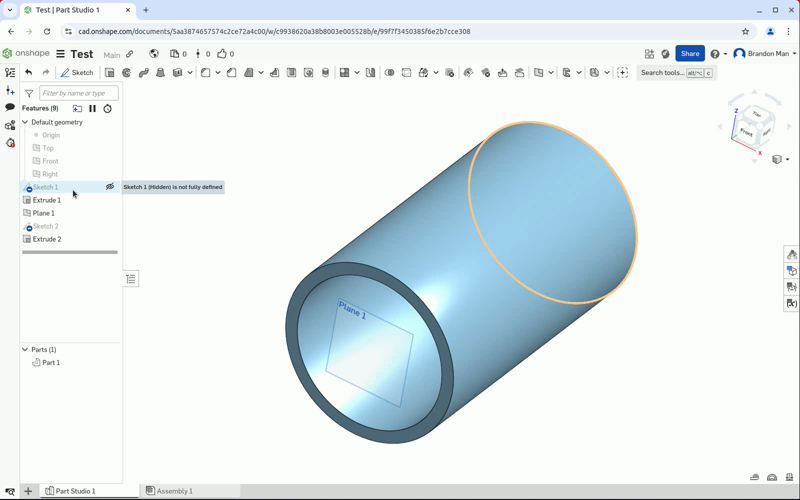
click(73, 189)